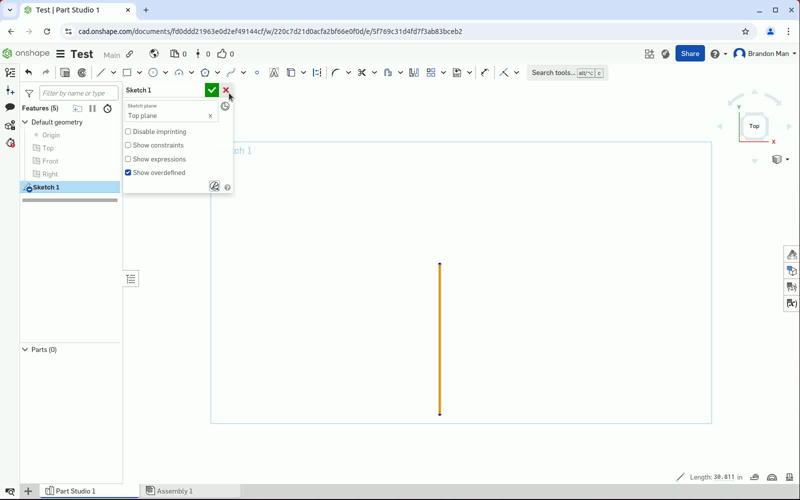
key(shift+h)
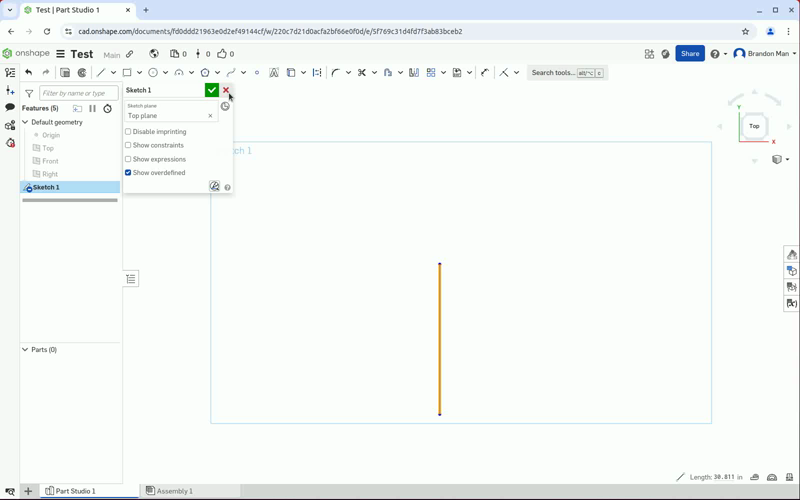
key(shift+s)
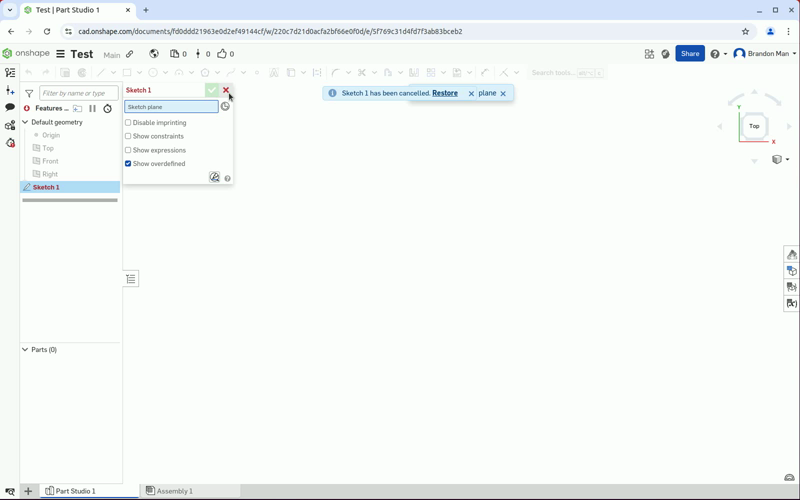
mouse_move(73, 150)
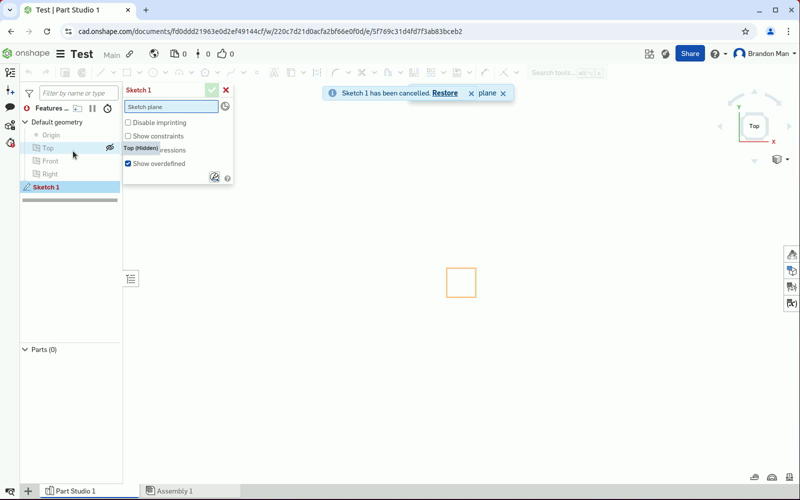
click(73, 150)
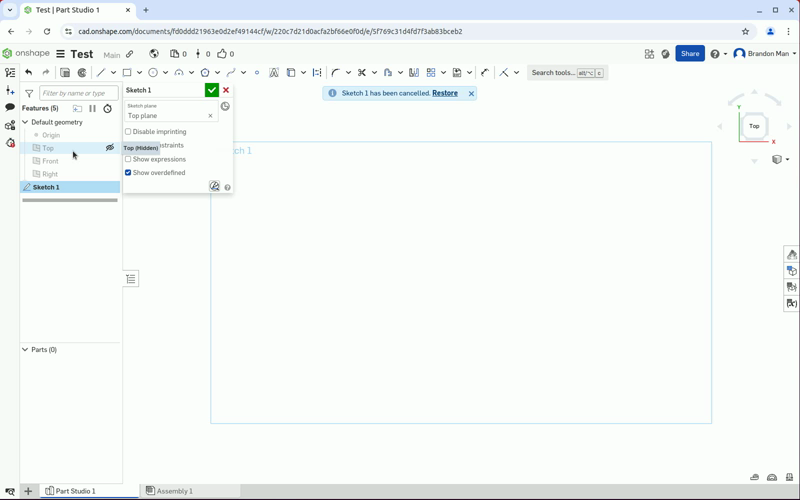
mouse_move(73, 352)
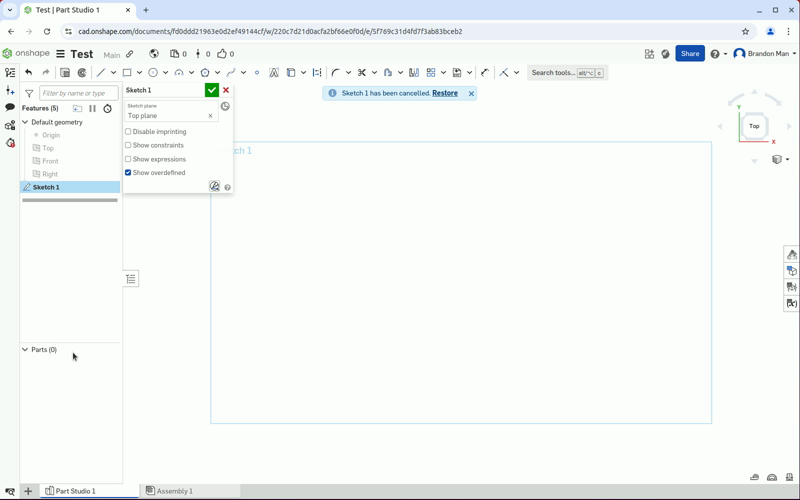
key(y)
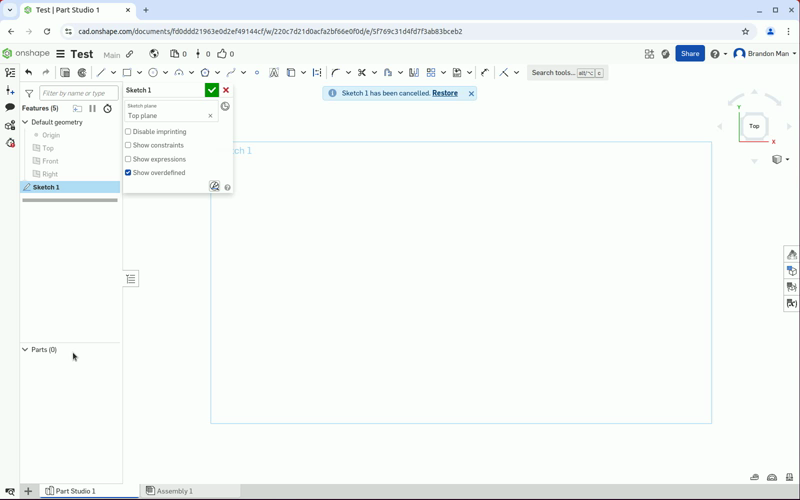
key(c)
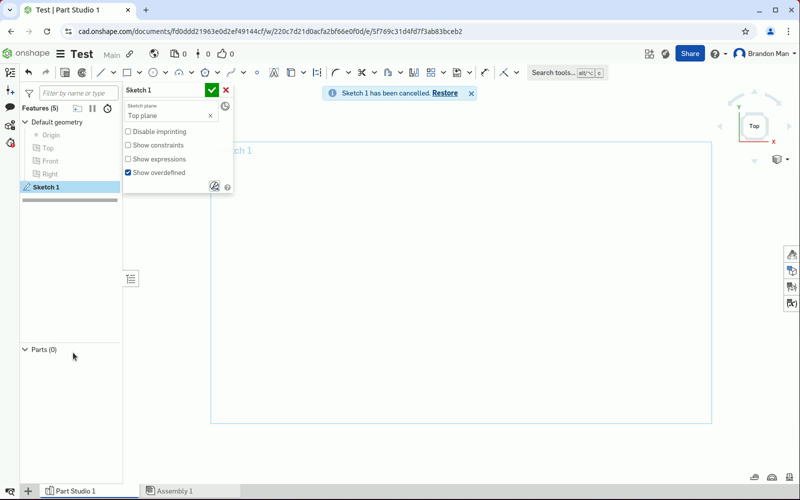
key_down(shift)
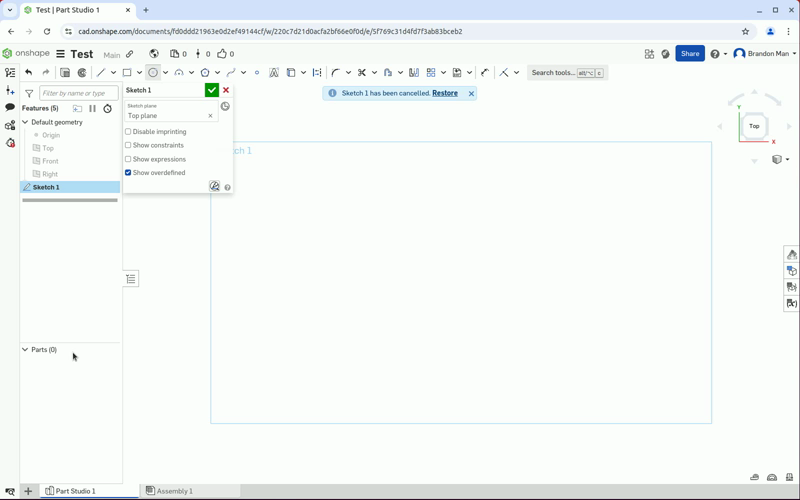
mouse_move(375, 261)
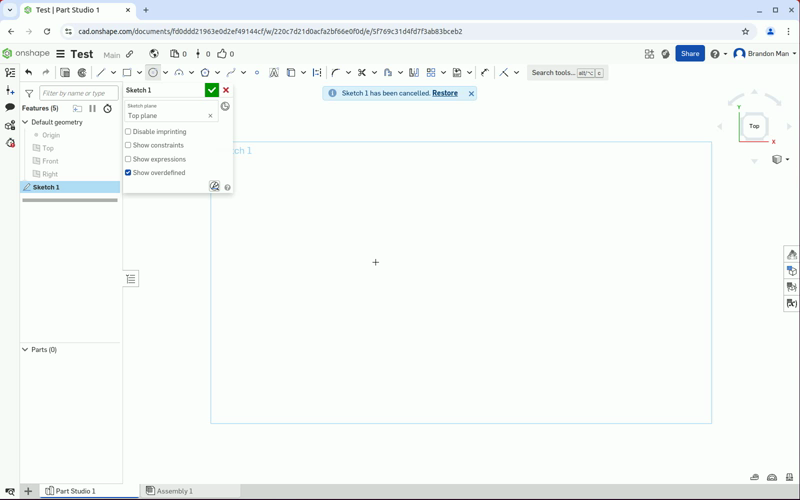
click(375, 261)
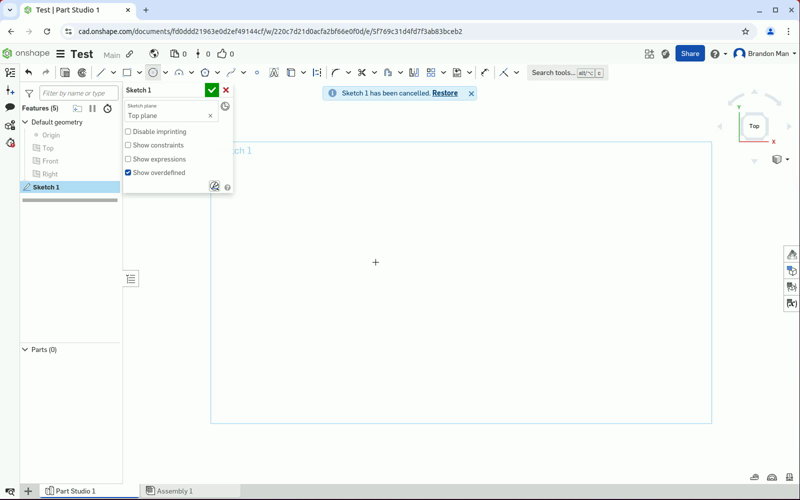
key_up(shift)
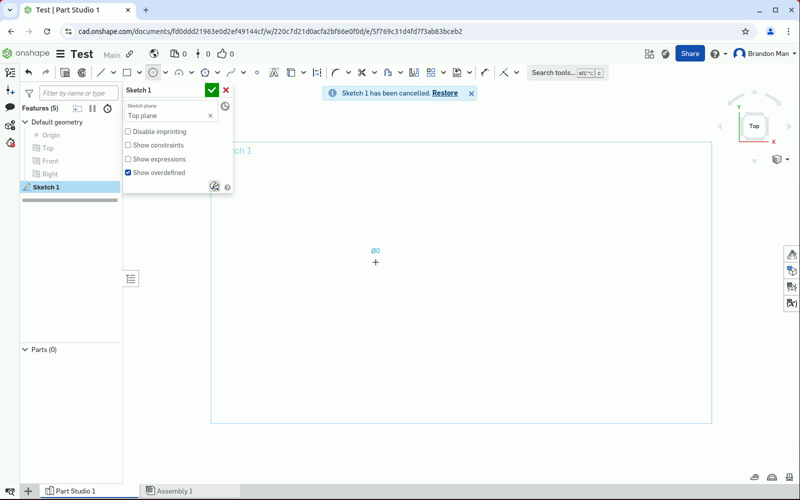
mouse_move(402, 261)
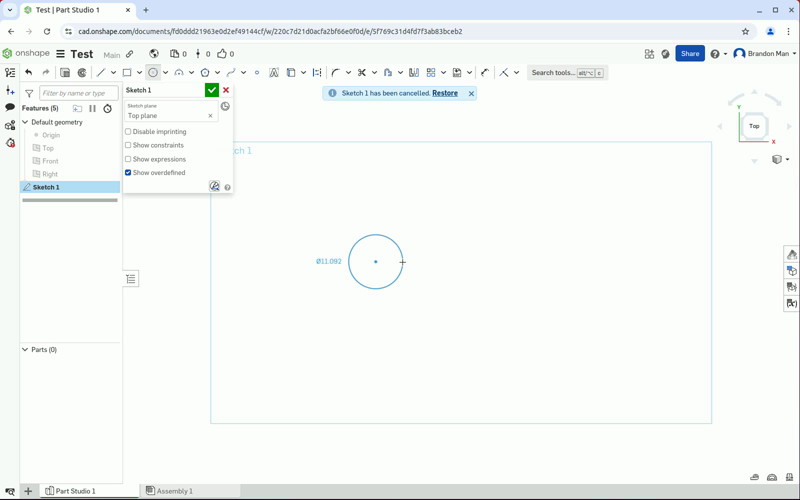
click(402, 261)
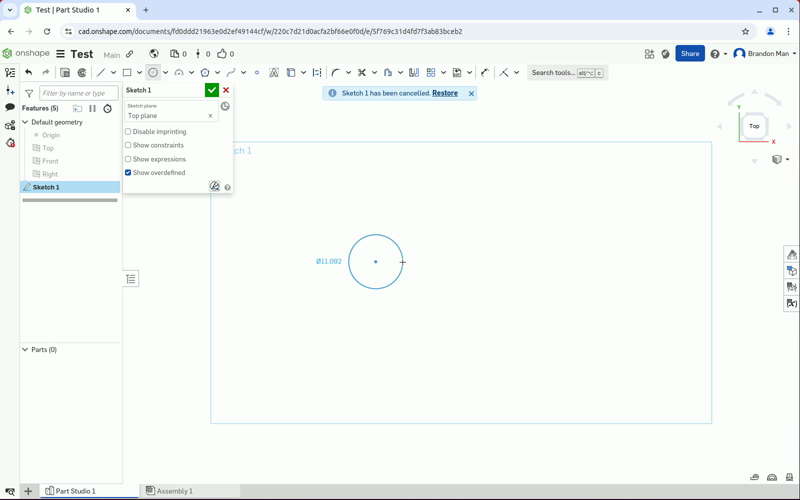
key(esc)
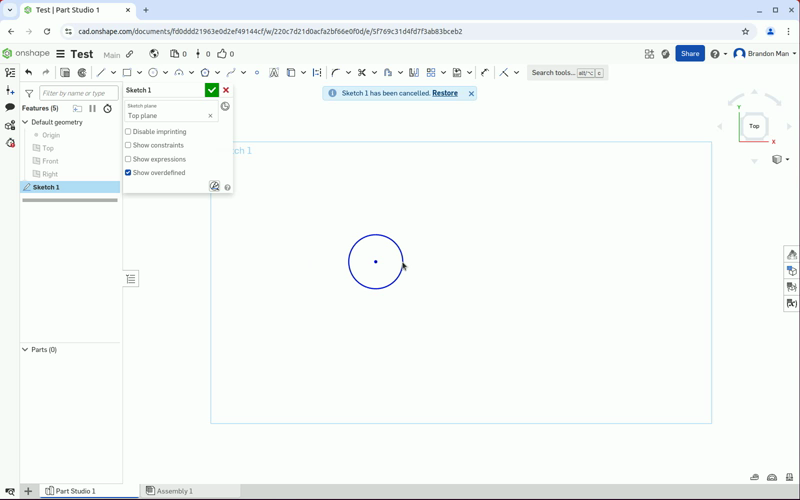
mouse_move(392, 263)
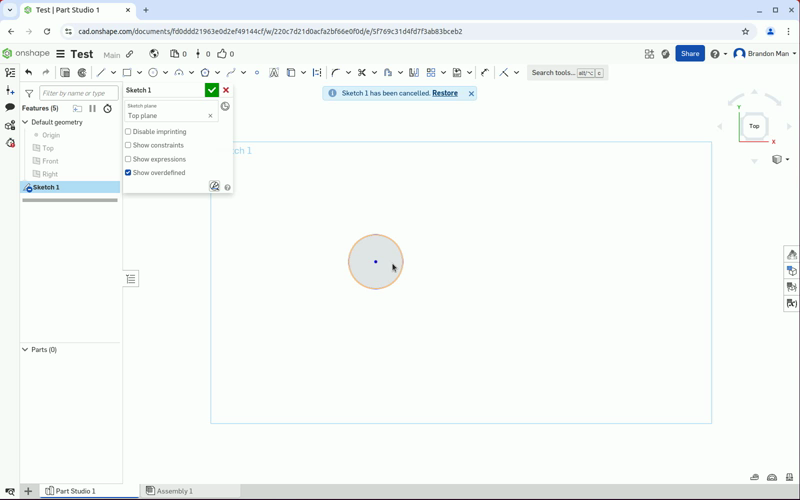
click(392, 263)
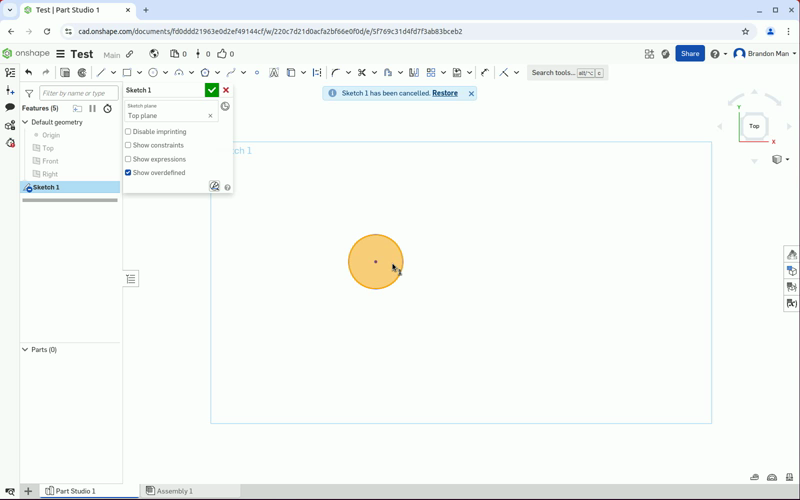
mouse_move(73, 352)
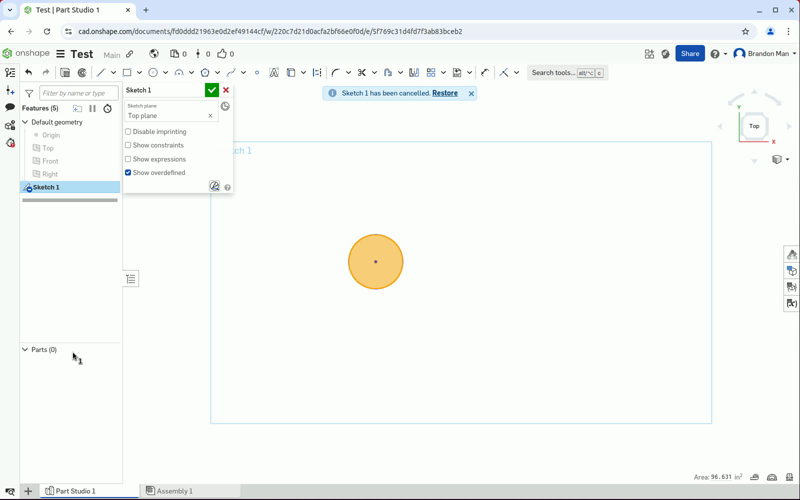
key(shift+y)
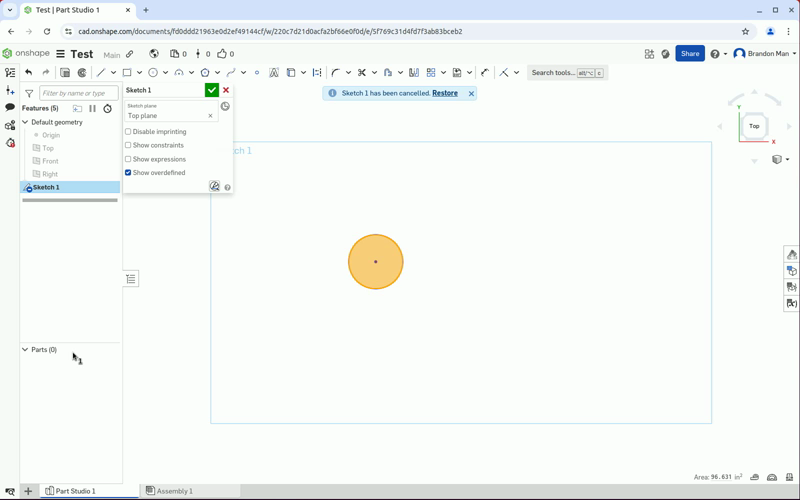
key(shift+e)
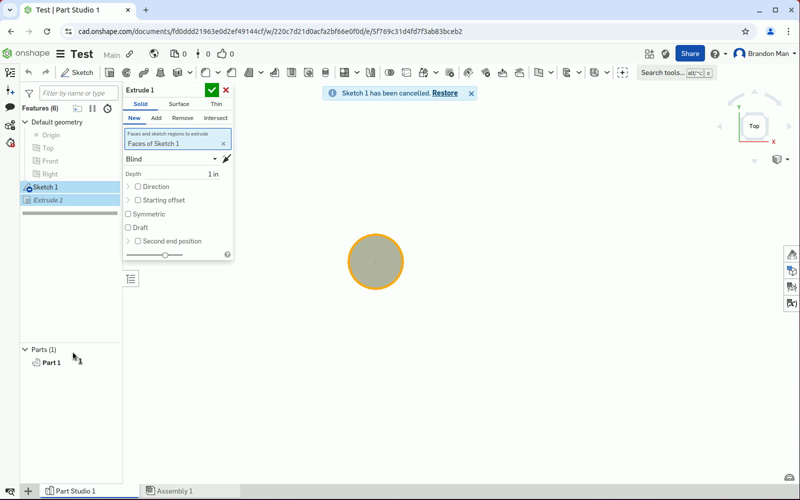
mouse_move(143, 106)
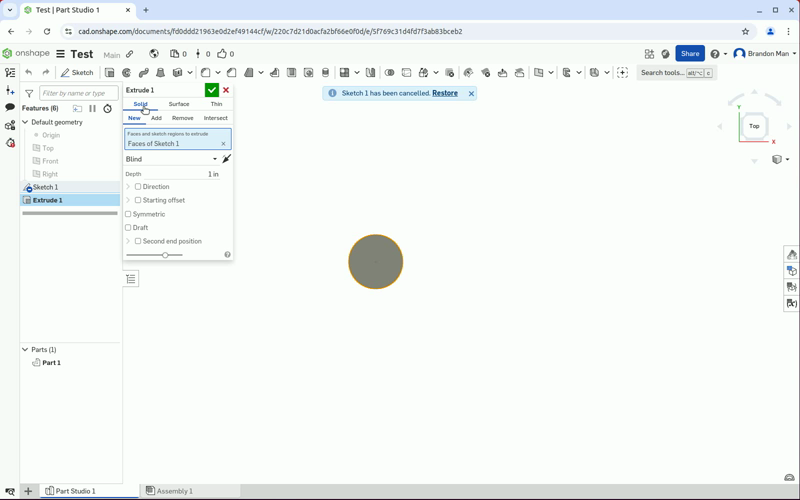
click(143, 106)
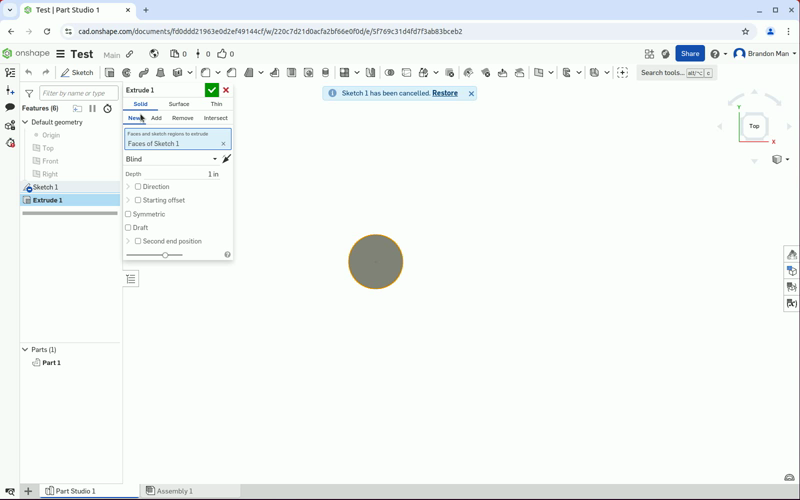
mouse_move(137, 120)
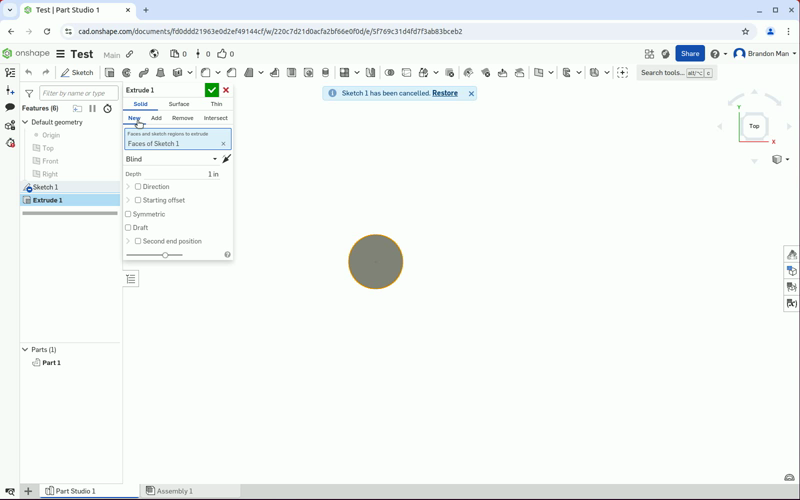
click(137, 120)
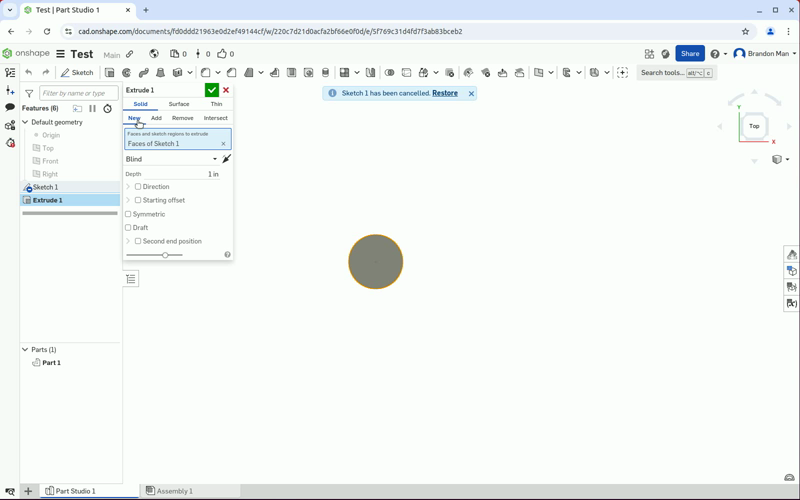
key(tab, 4)
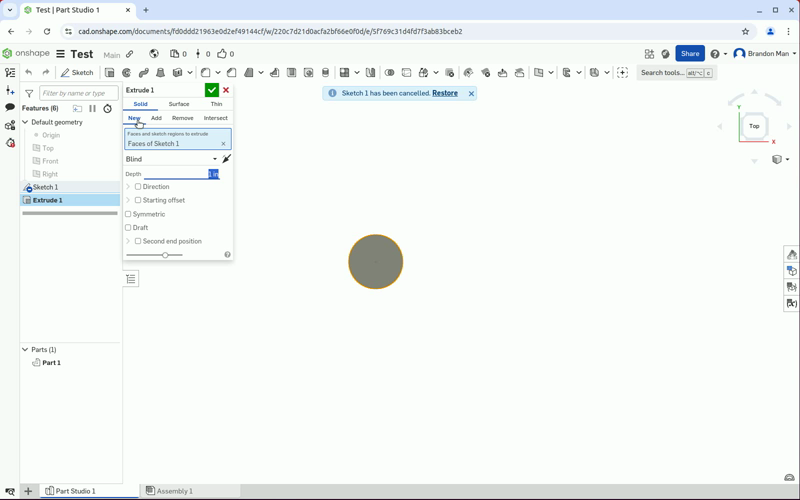
text(2.889)
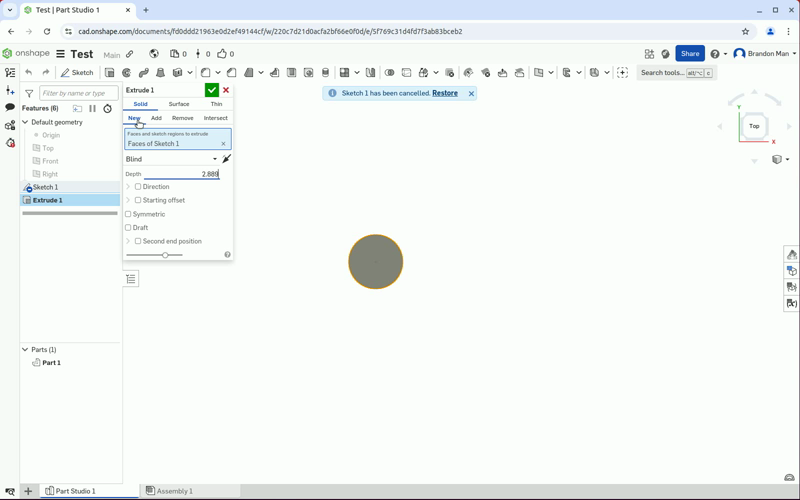
key(enter)
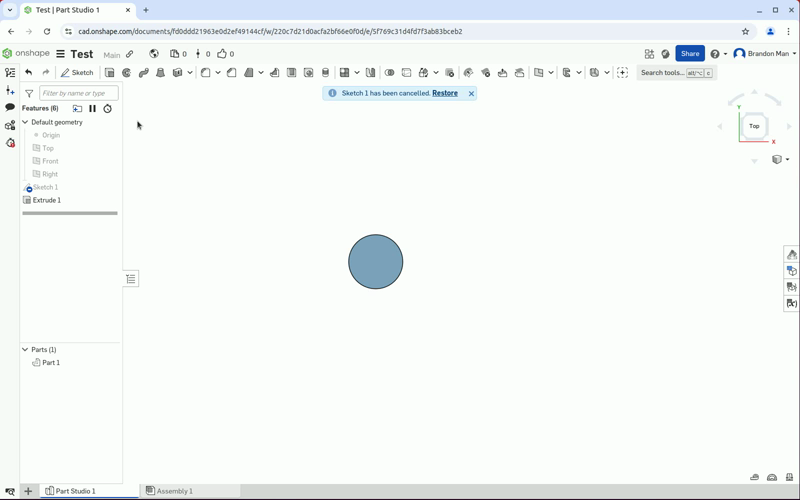
key(shift+h)
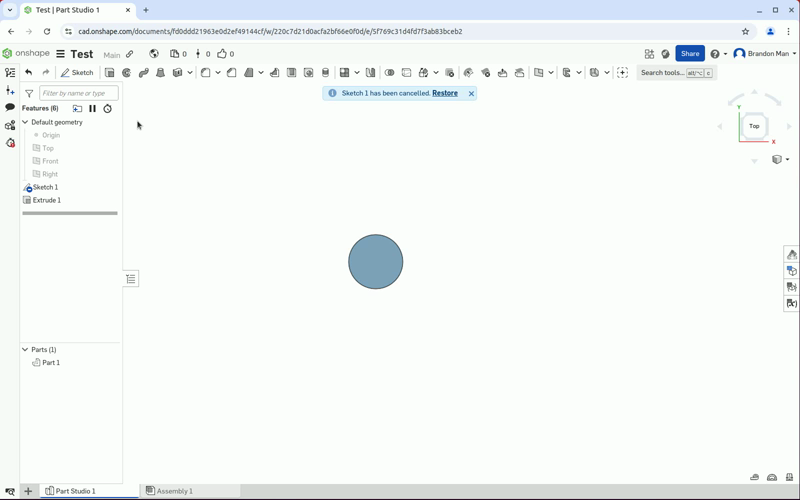
key(shift+h)
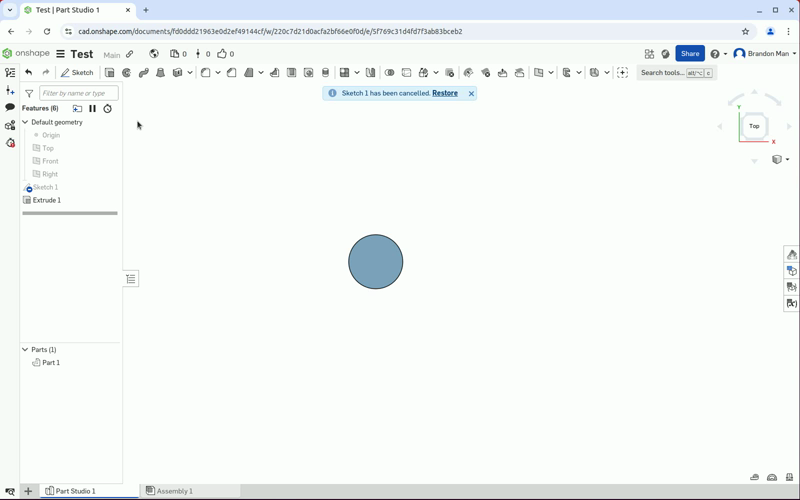
mouse_move(73, 189)
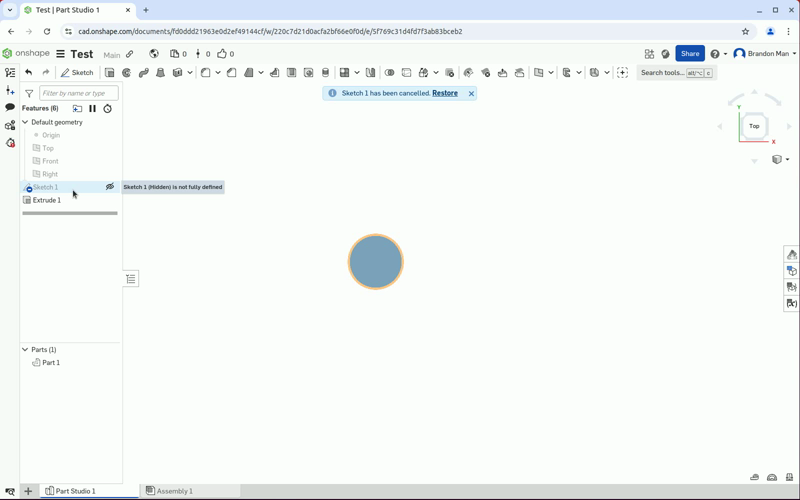
click(73, 189)
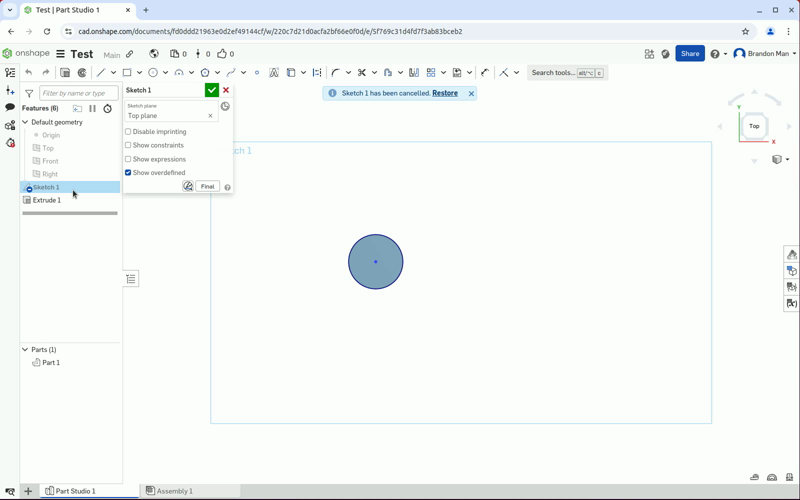
mouse_move(229, 92)
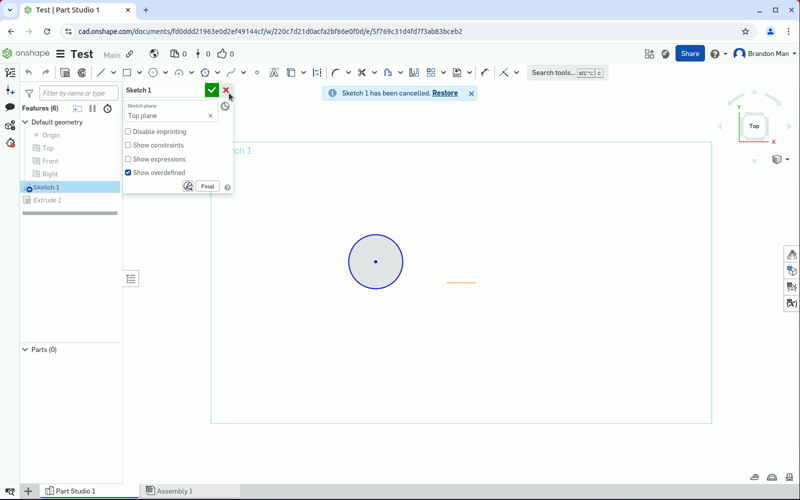
click(229, 92)
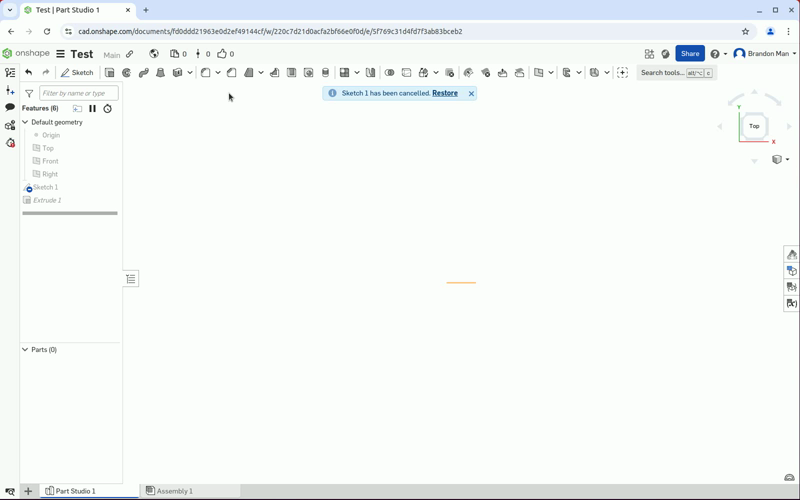
mouse_move(541, 75)
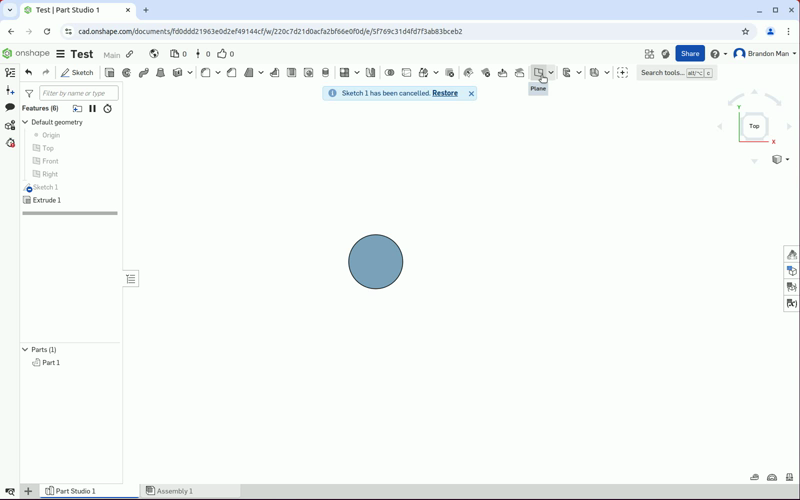
click(541, 75)
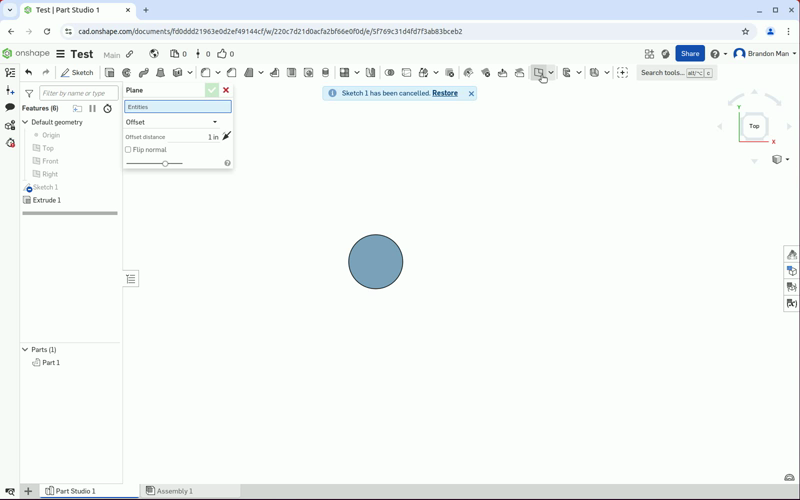
mouse_move(73, 150)
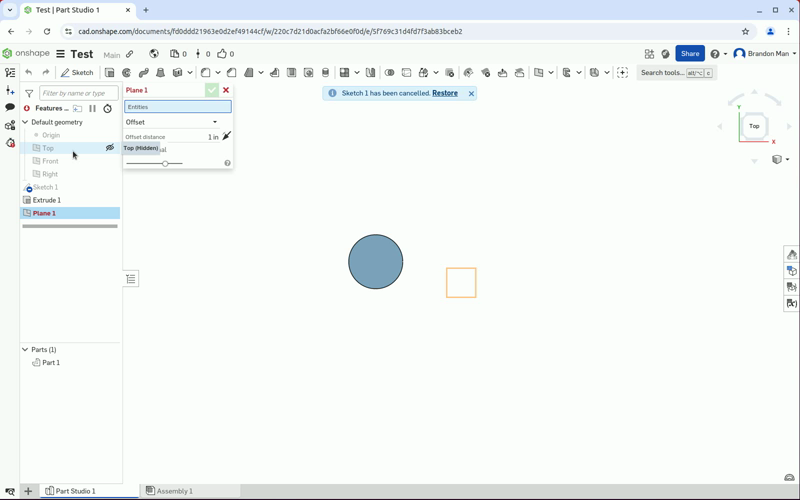
click(73, 150)
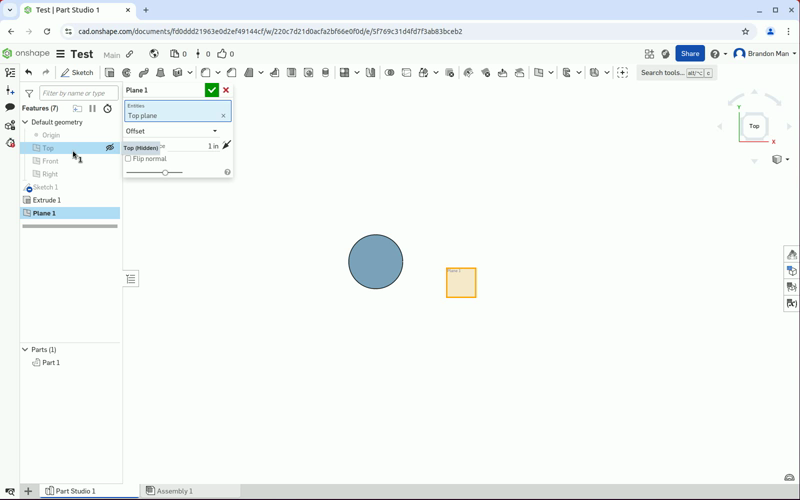
key(tab, 2)
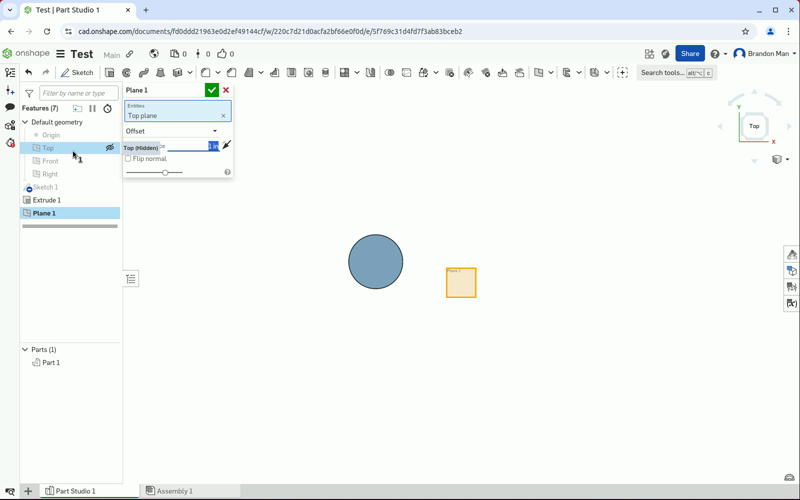
text(2.896)
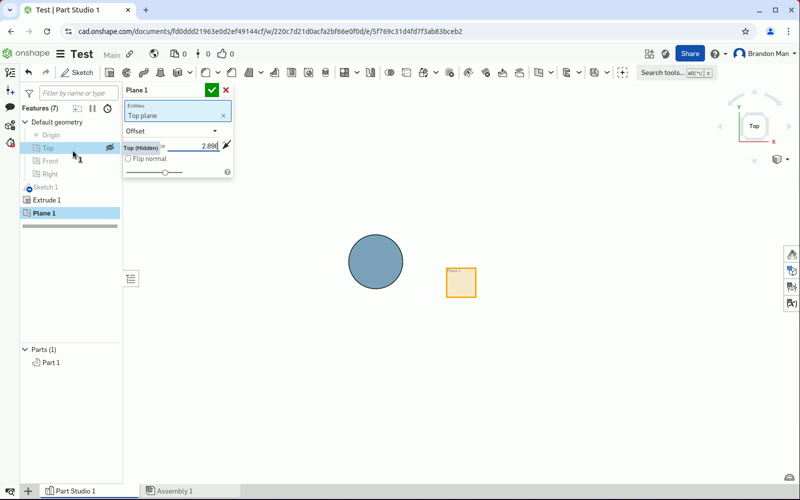
key(enter, 2)
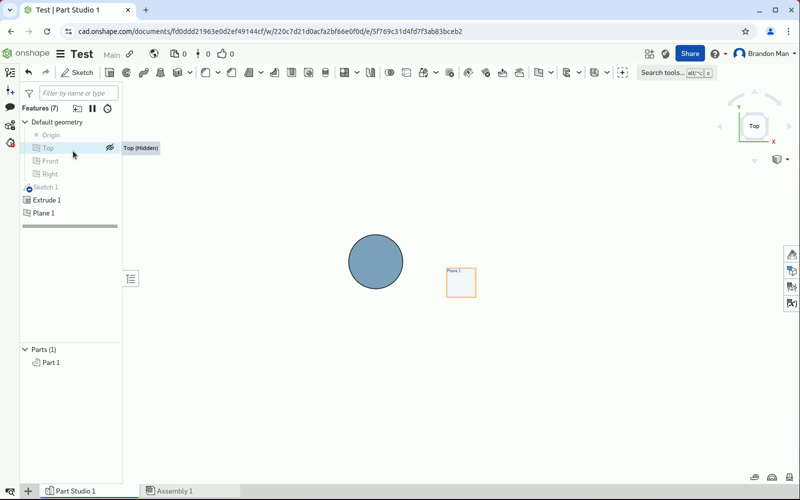
key(shift+s)
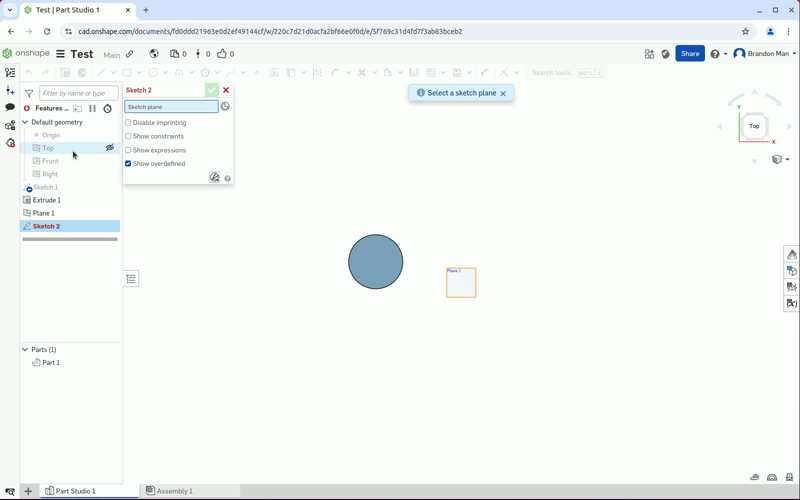
mouse_move(73, 215)
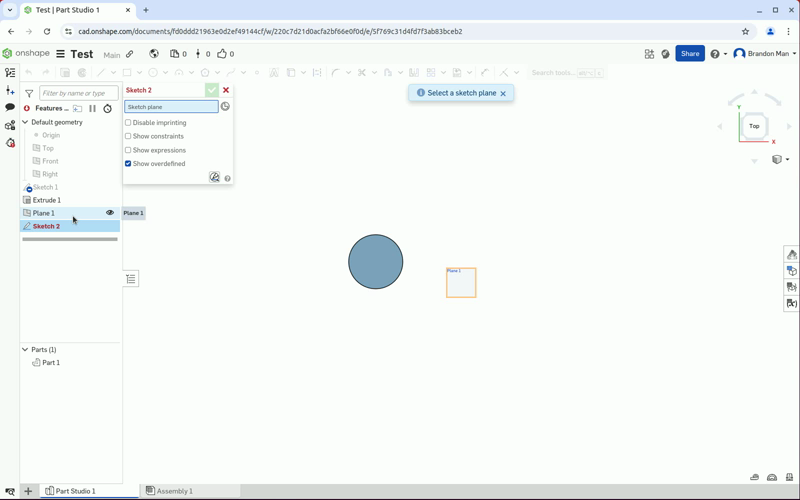
click(73, 215)
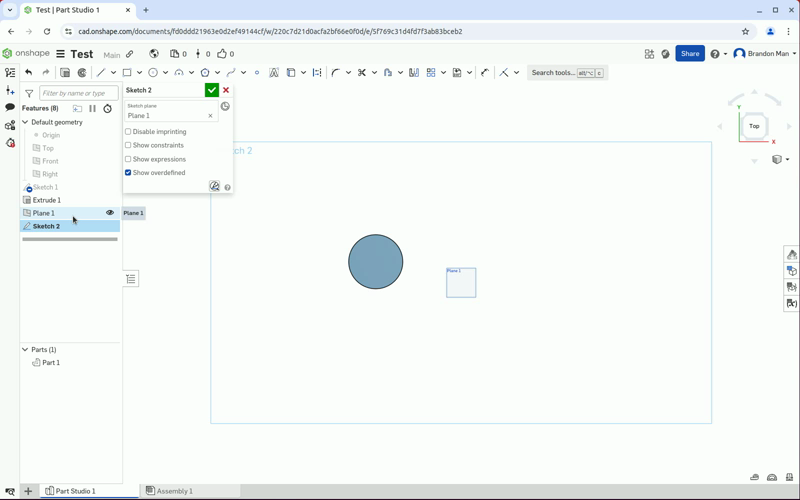
mouse_move(73, 352)
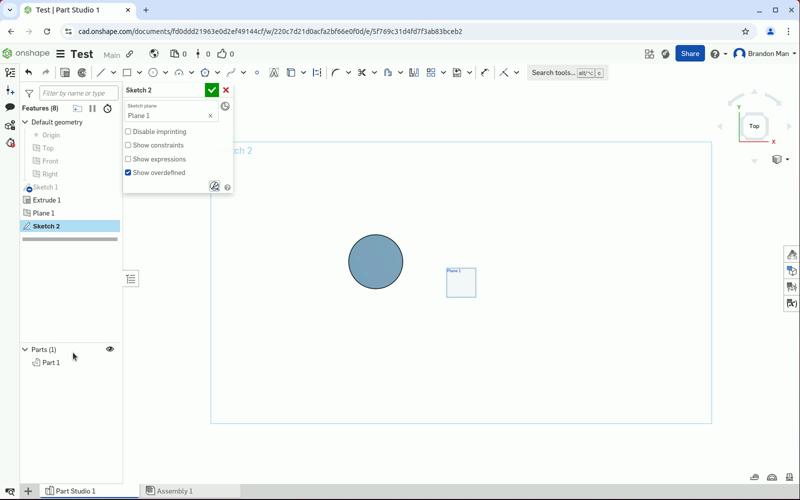
key(y)
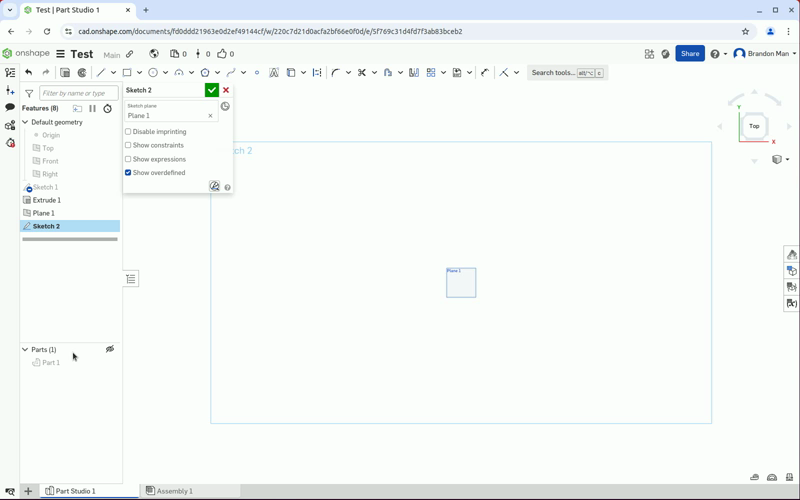
key(c)
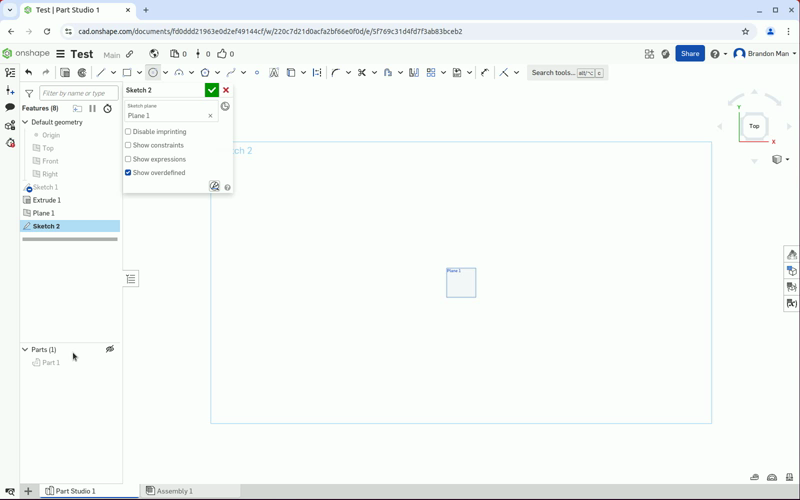
key_down(shift)
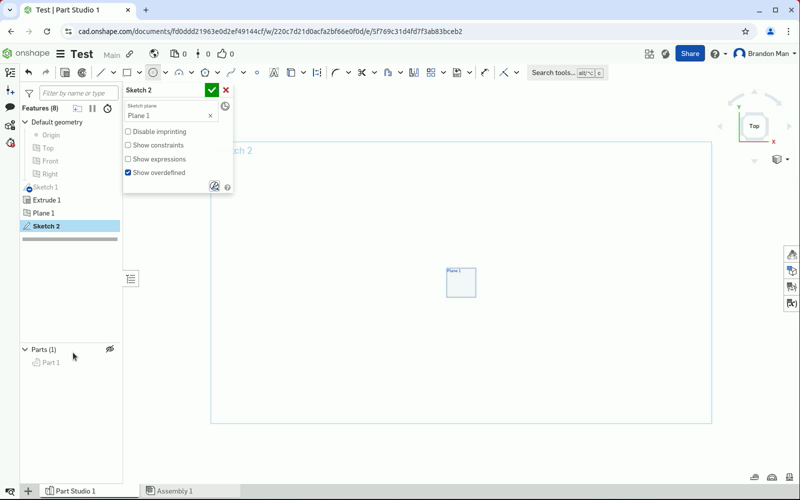
mouse_move(376, 261)
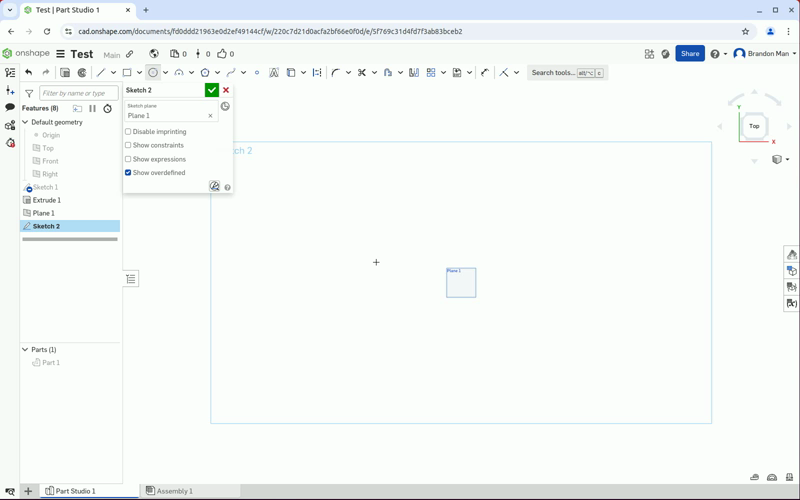
click(376, 261)
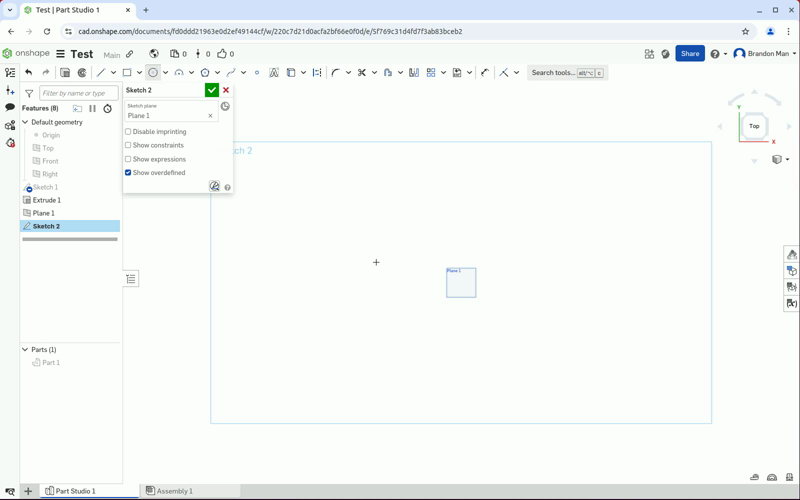
key_up(shift)
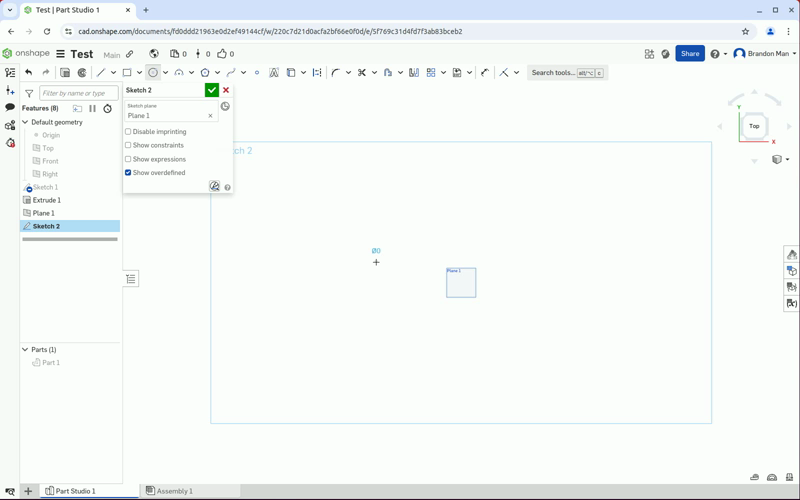
mouse_move(383, 261)
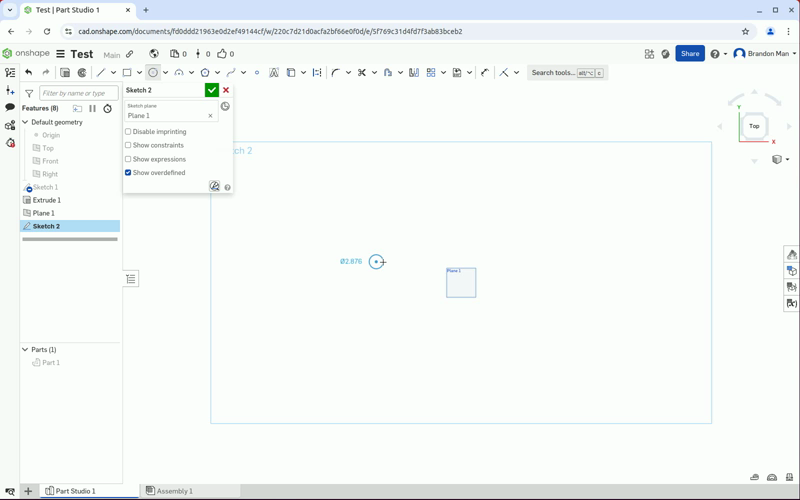
click(383, 261)
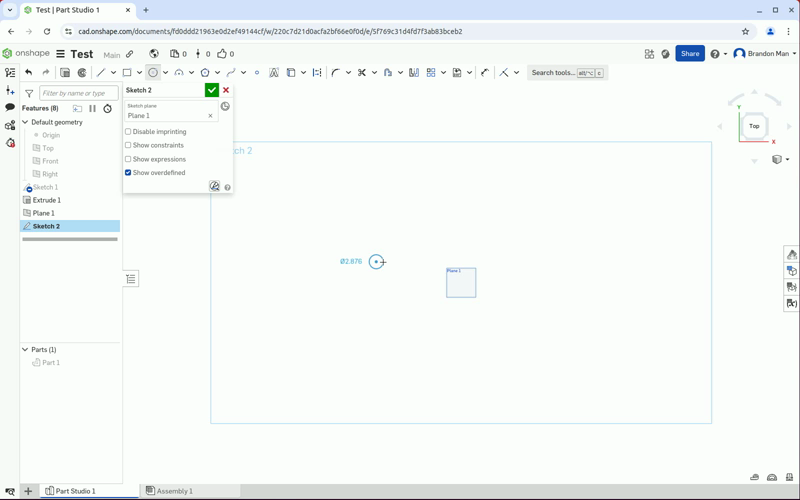
key(esc)
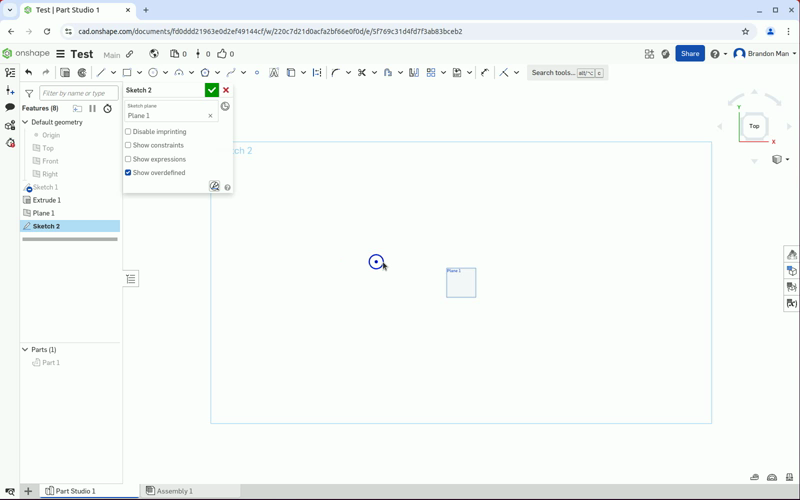
mouse_move(379, 258)
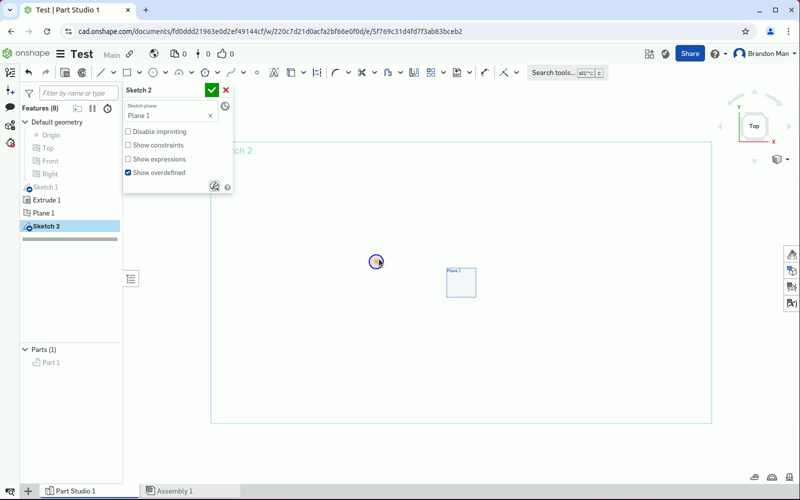
scroll(6)
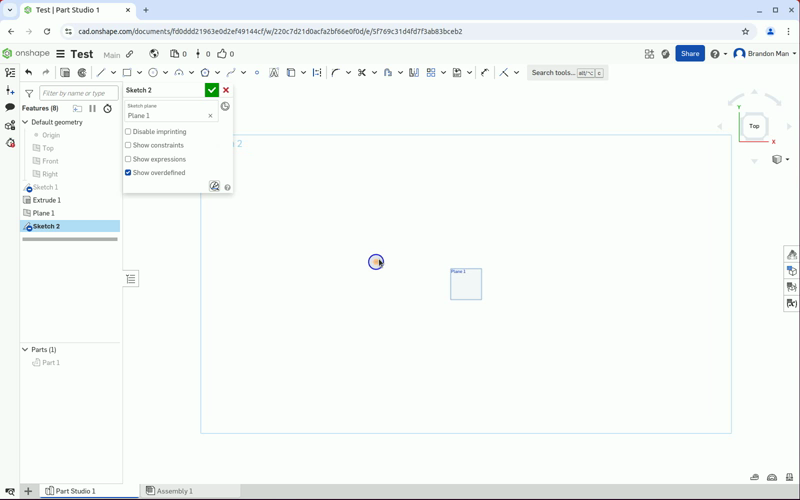
scroll(6)
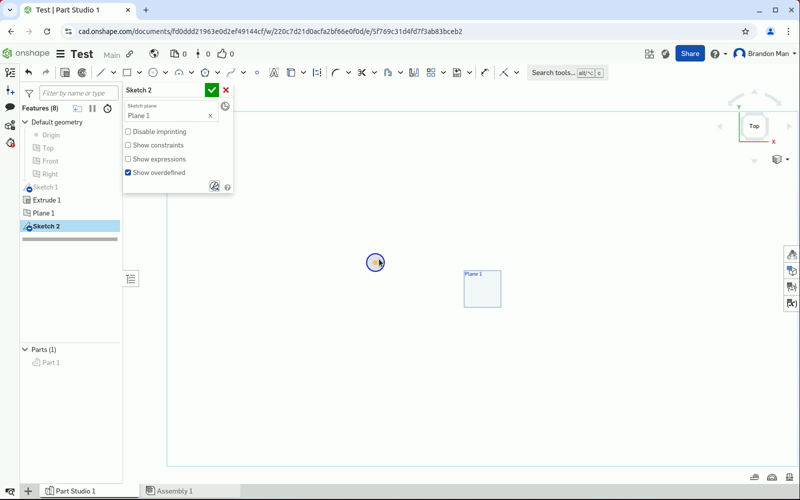
scroll(6)
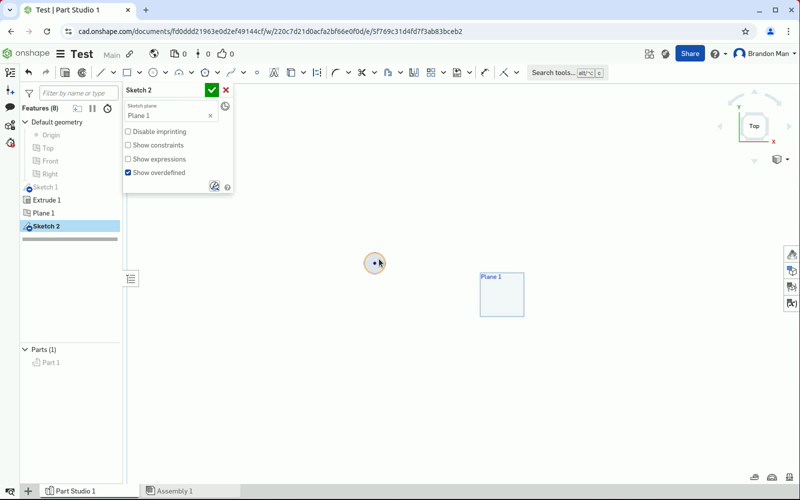
scroll(6)
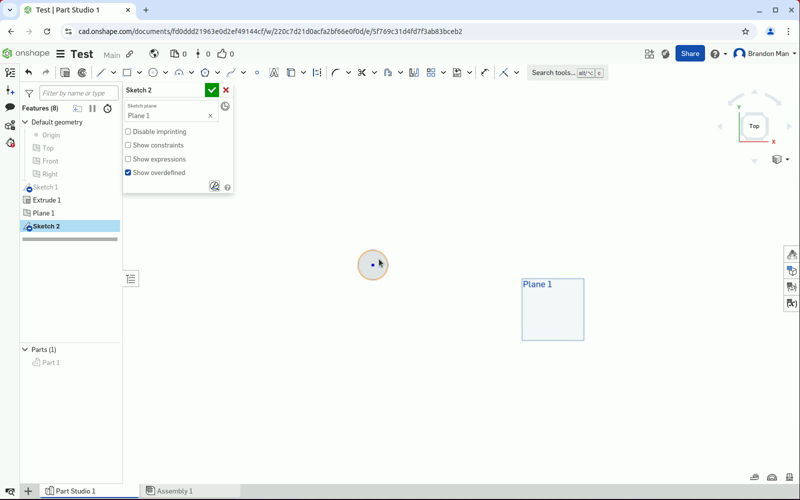
scroll(6)
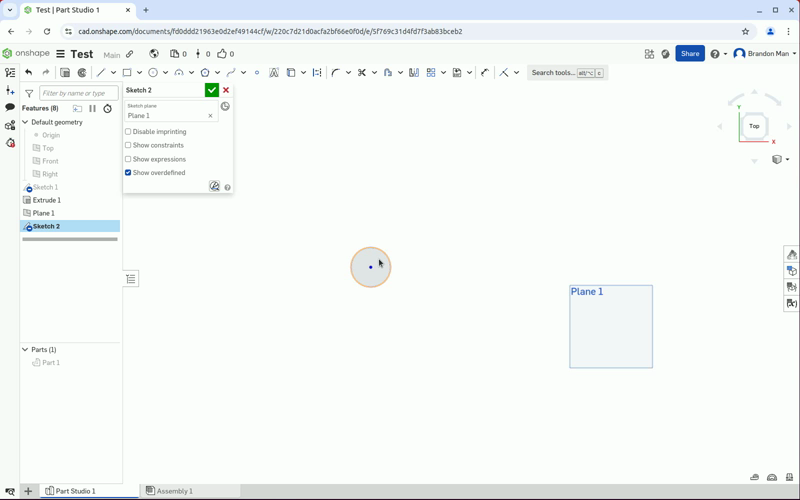
scroll(6)
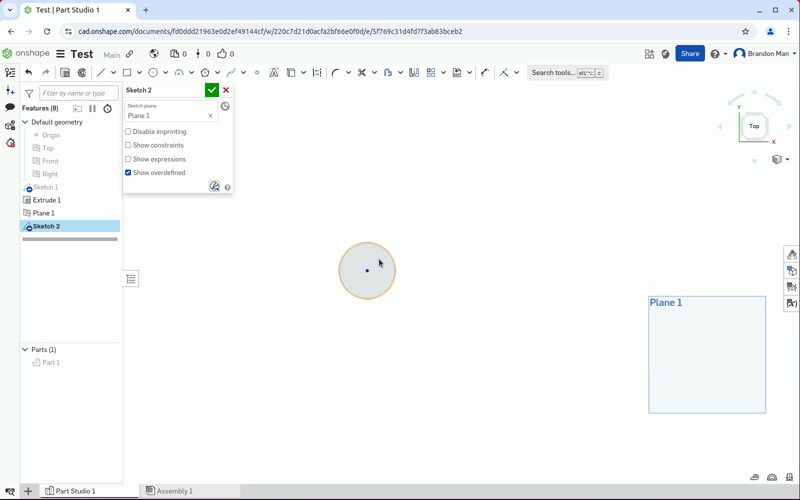
scroll(6)
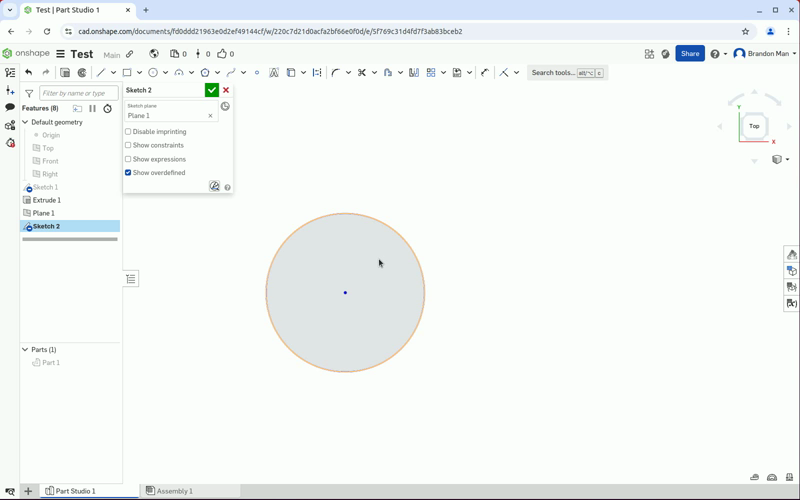
click(379, 258)
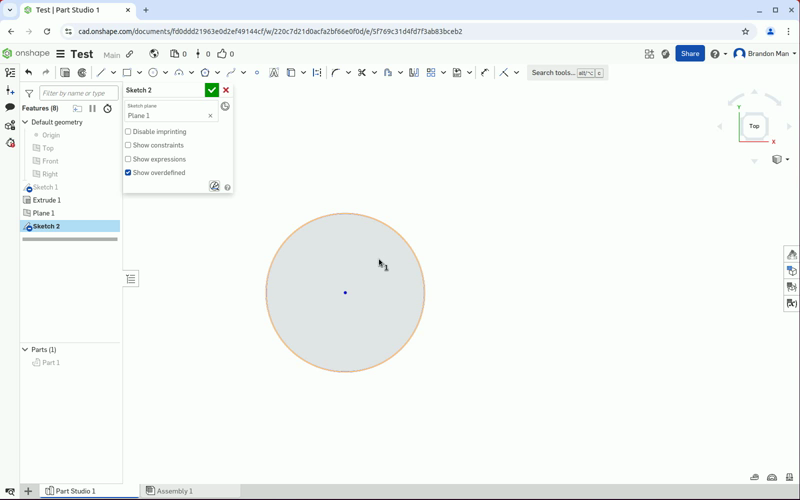
scroll(-6)
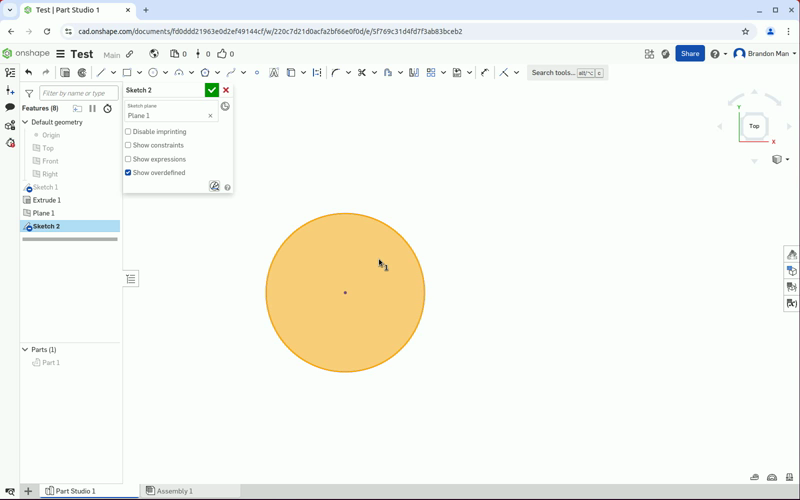
scroll(-6)
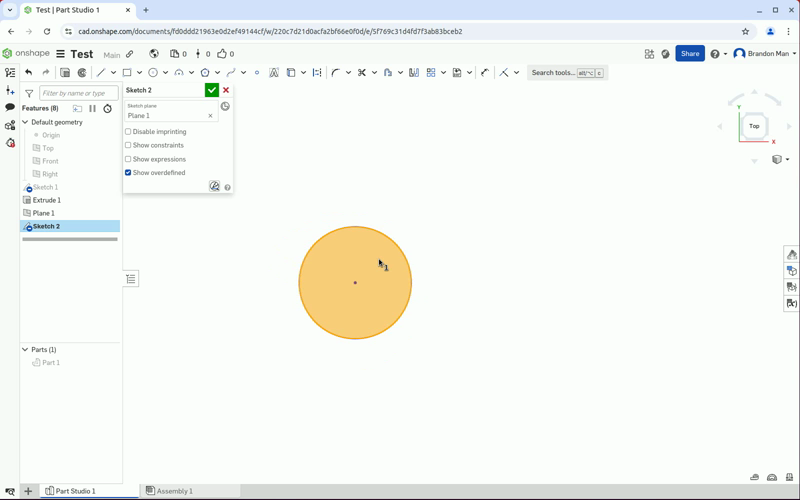
scroll(-6)
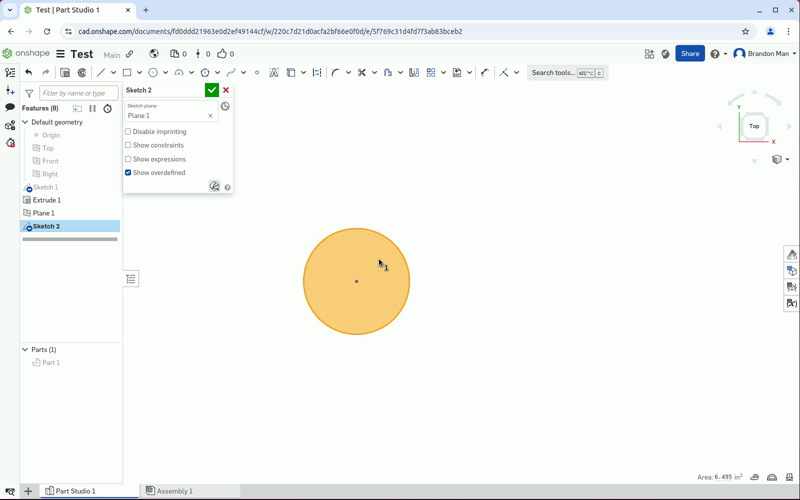
scroll(-6)
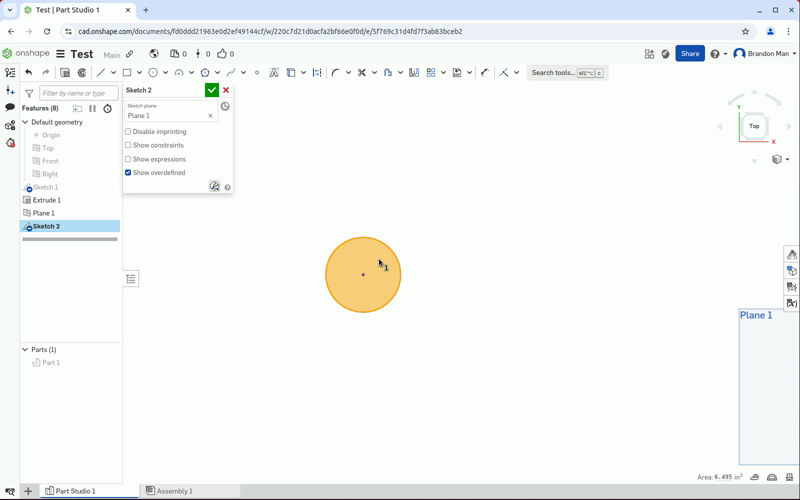
scroll(-6)
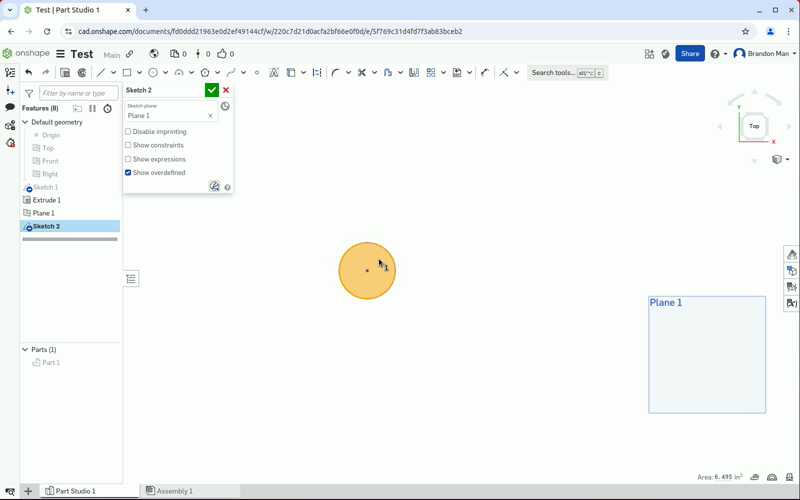
scroll(-6)
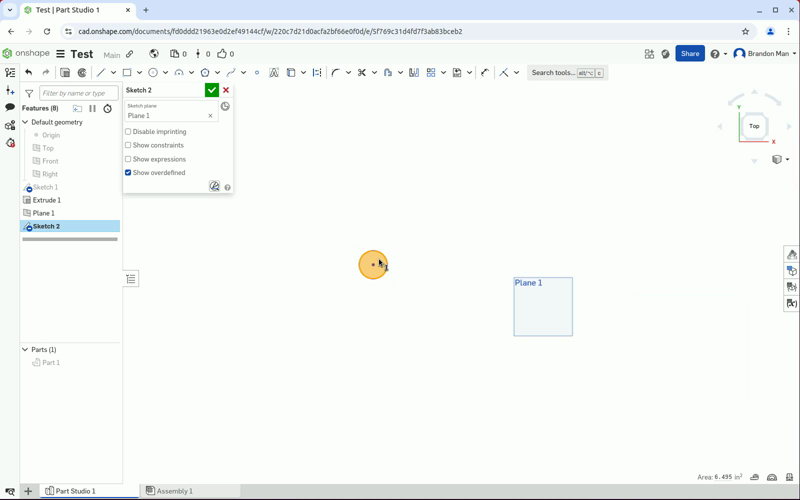
scroll(-6)
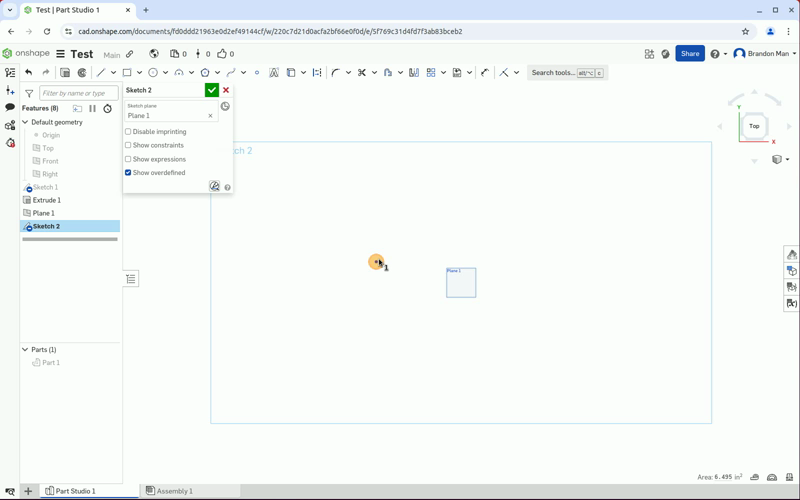
mouse_move(73, 352)
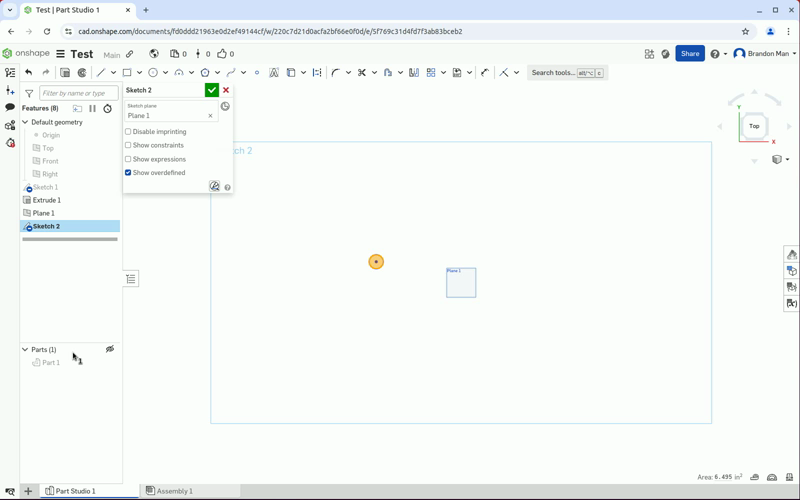
key(shift+y)
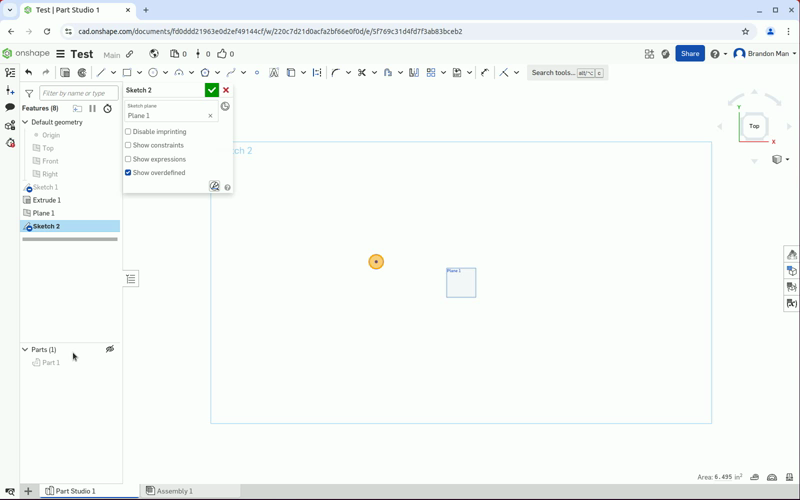
key(shift+e)
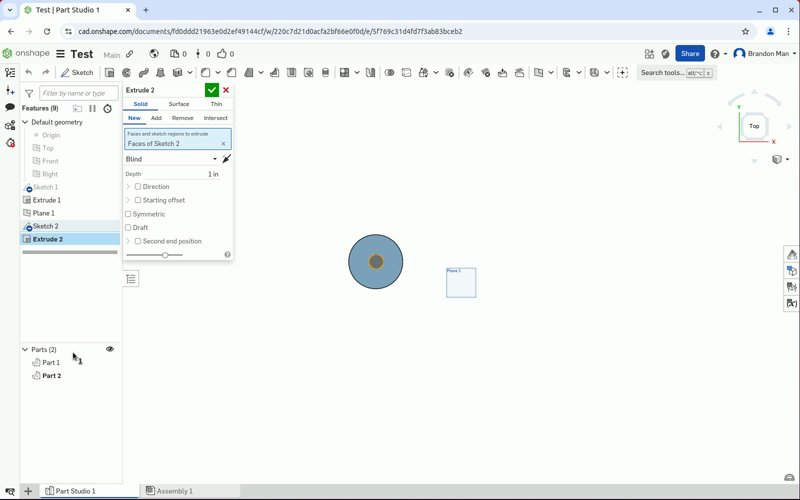
mouse_move(143, 106)
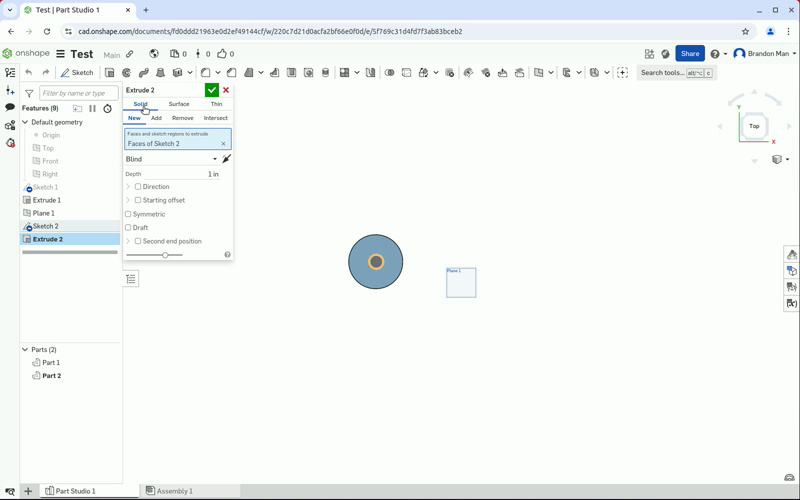
click(143, 106)
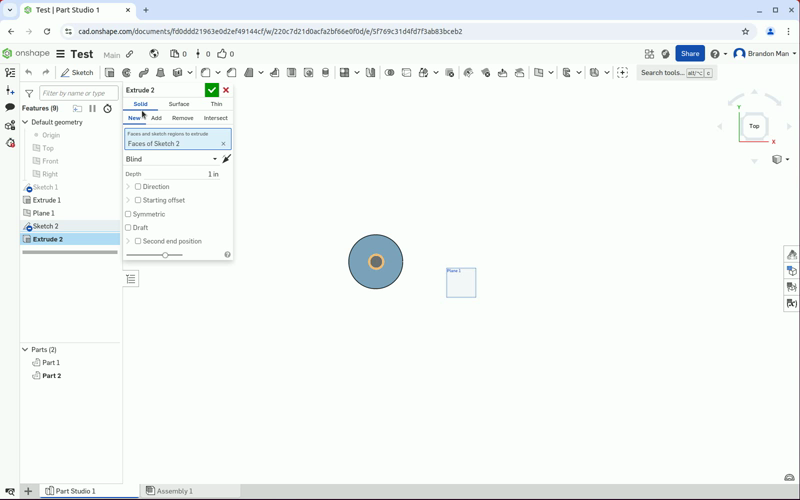
mouse_move(137, 120)
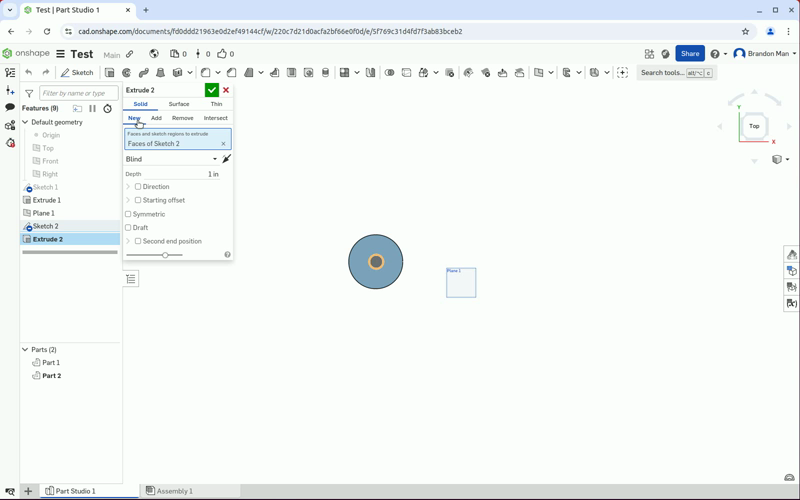
click(137, 120)
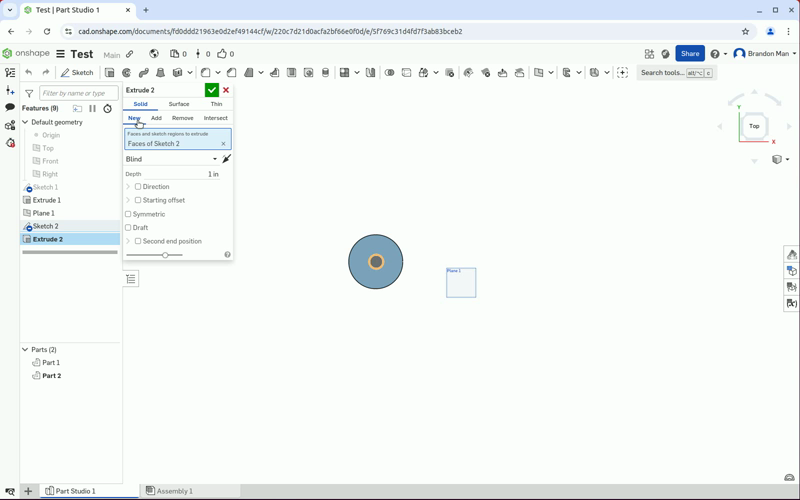
key(tab, 4)
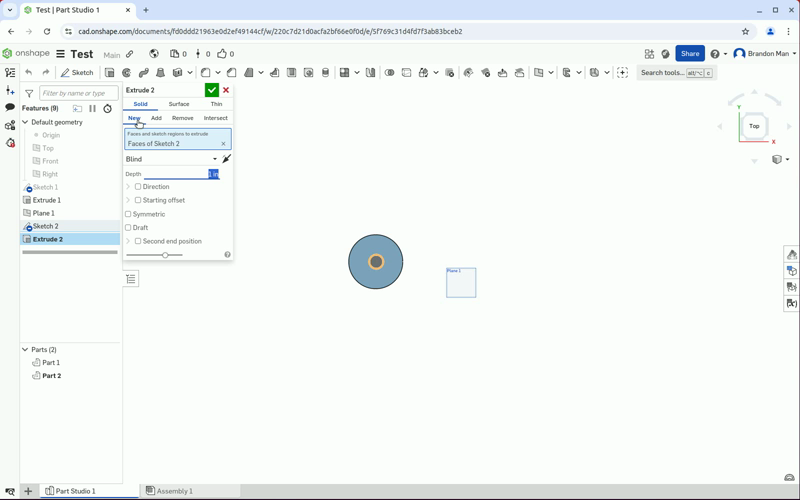
text(8.425)
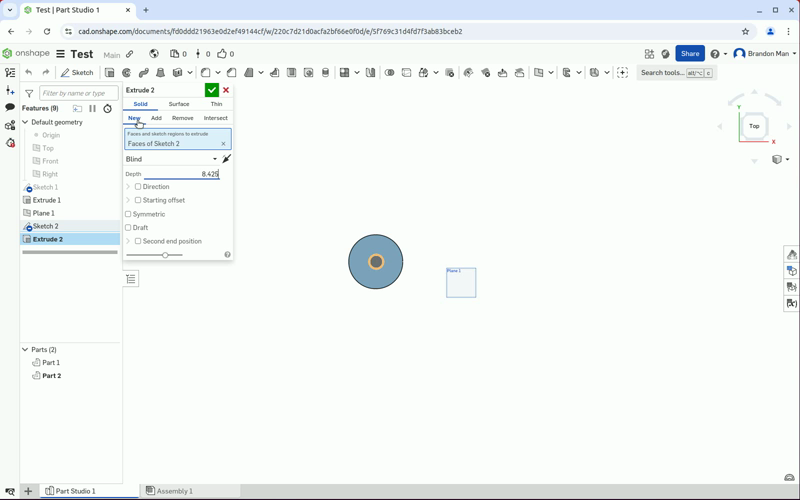
key(enter)
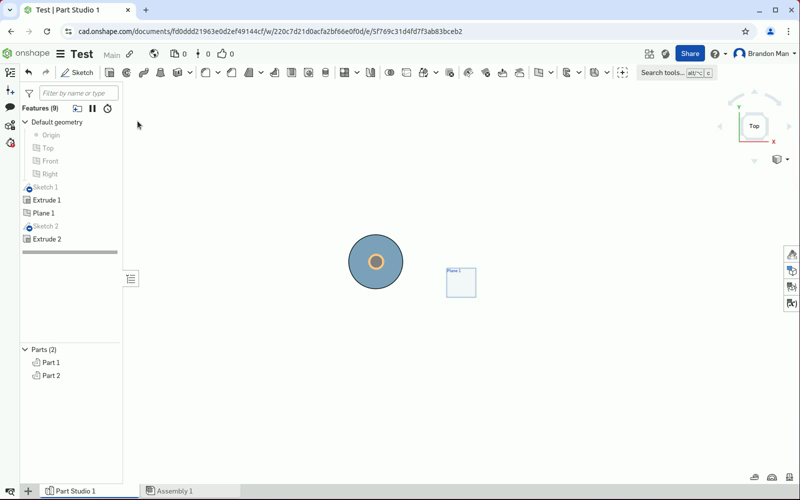
key(shift+h)
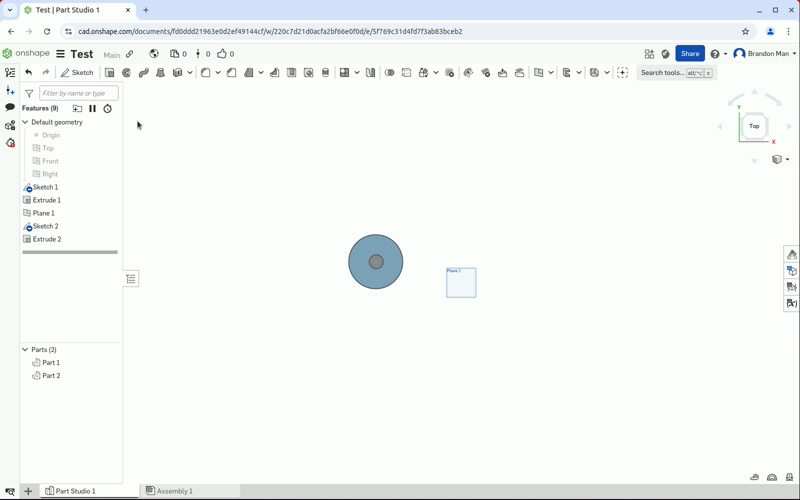
key(shift+h)
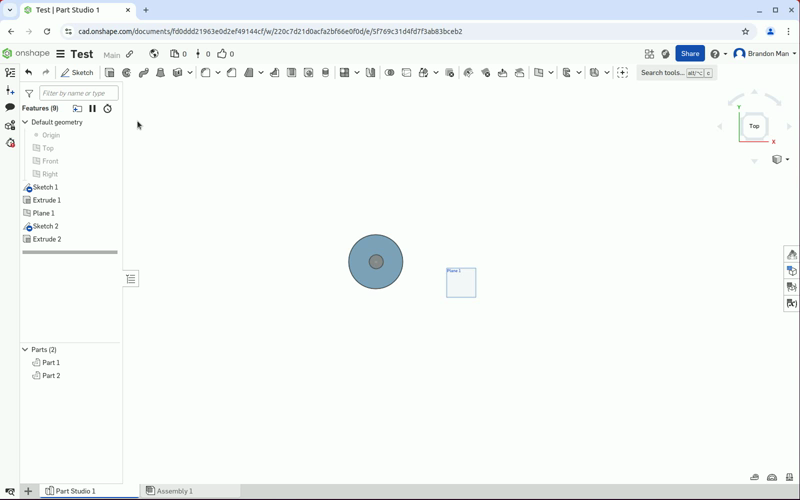
key(shift+7)
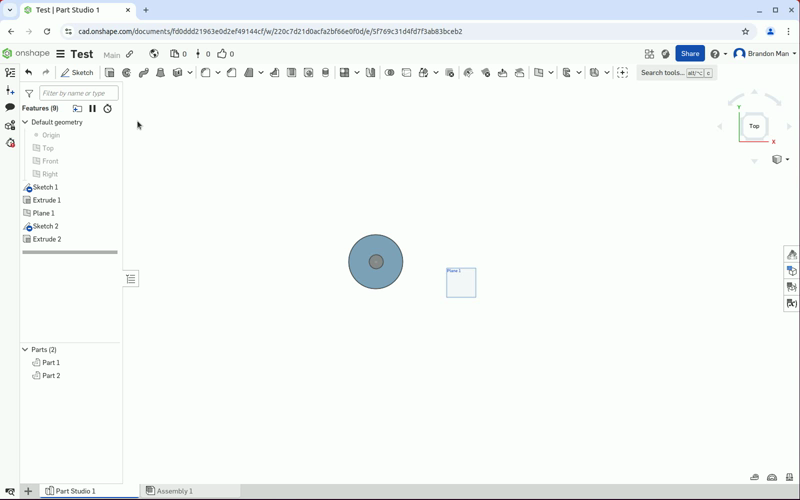
key(up, 3)
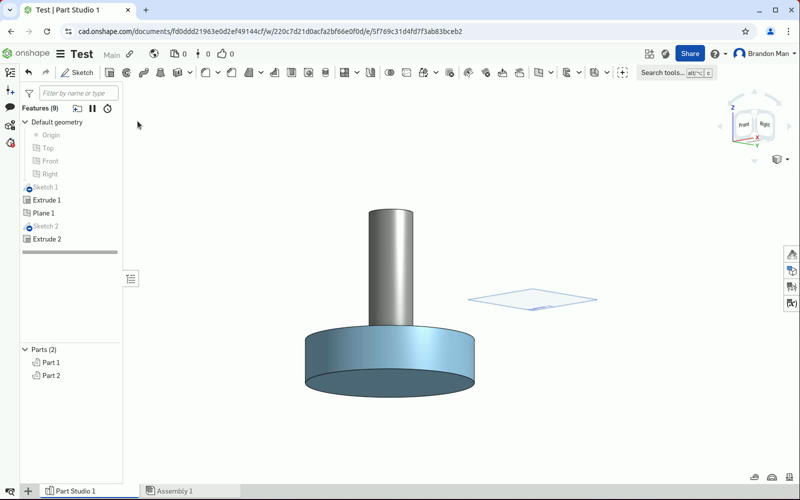
key(left, 3)
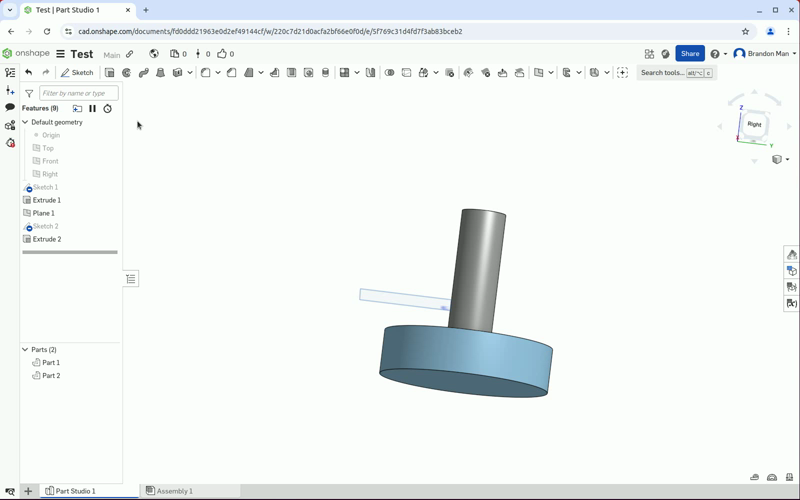
key(right, 3)
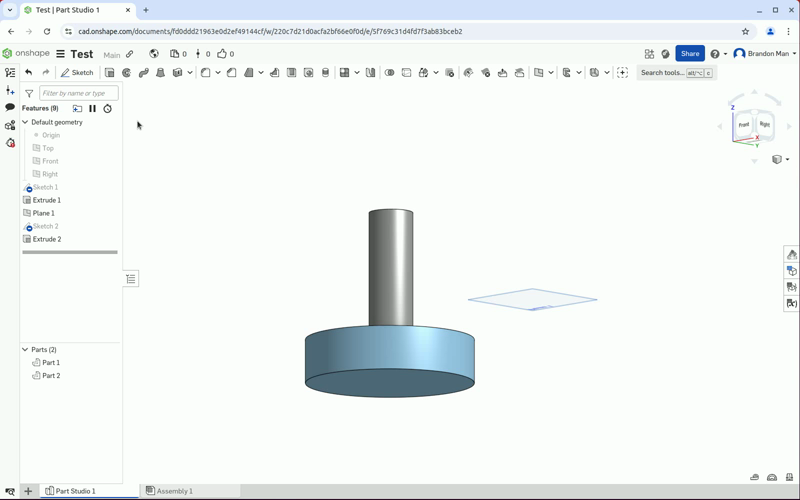
key(down, 3)
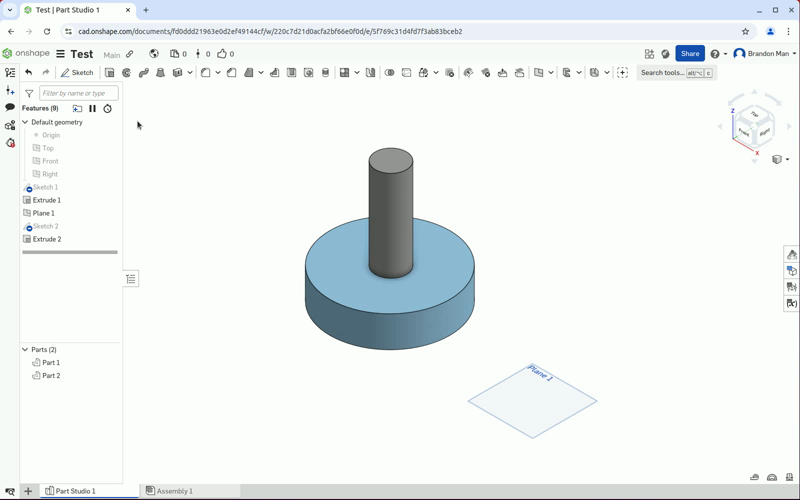
mouse_move(73, 189)
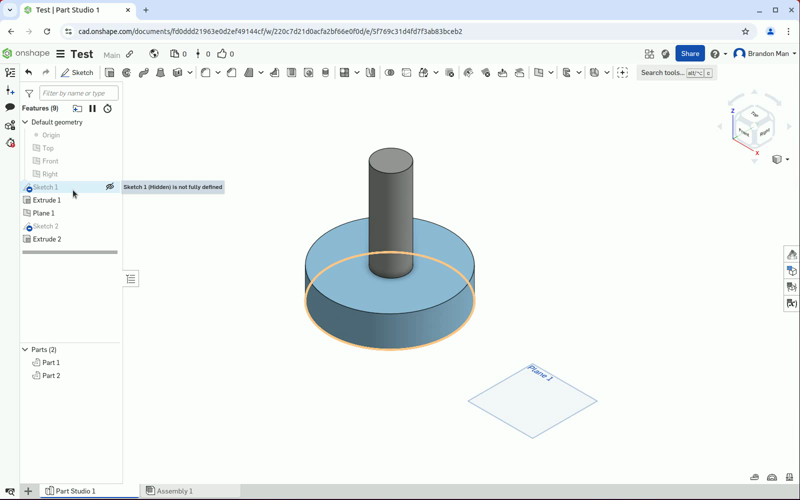
click(73, 189)